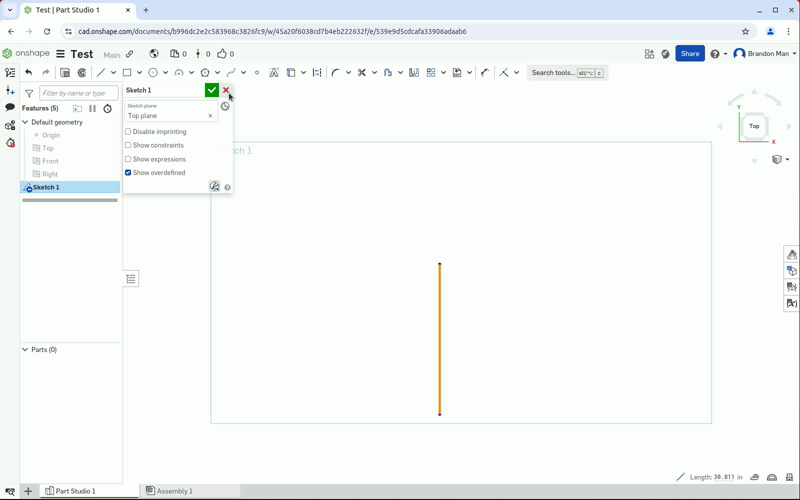
key(shift+h)
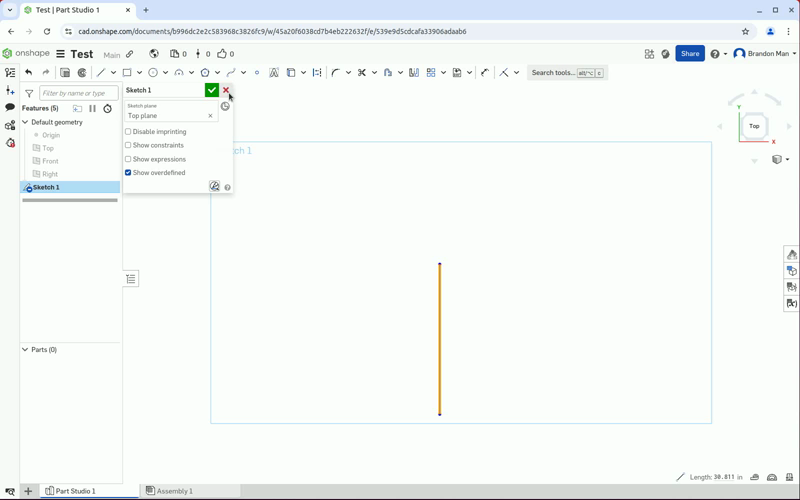
key(shift+s)
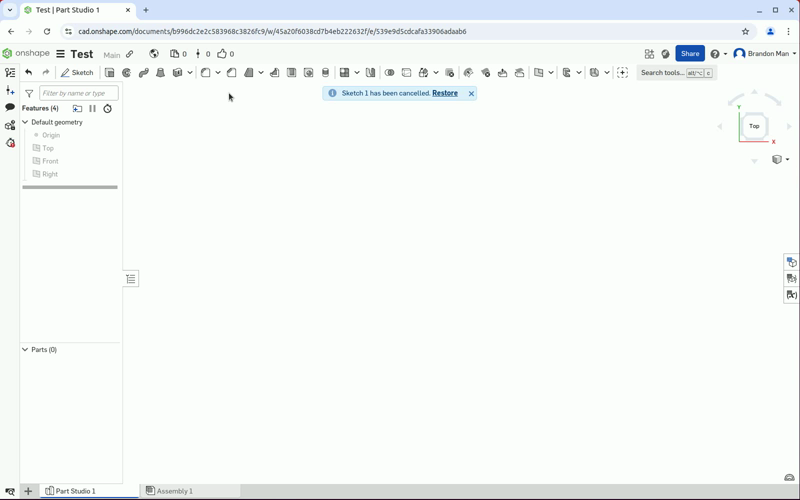
mouse_move(73, 150)
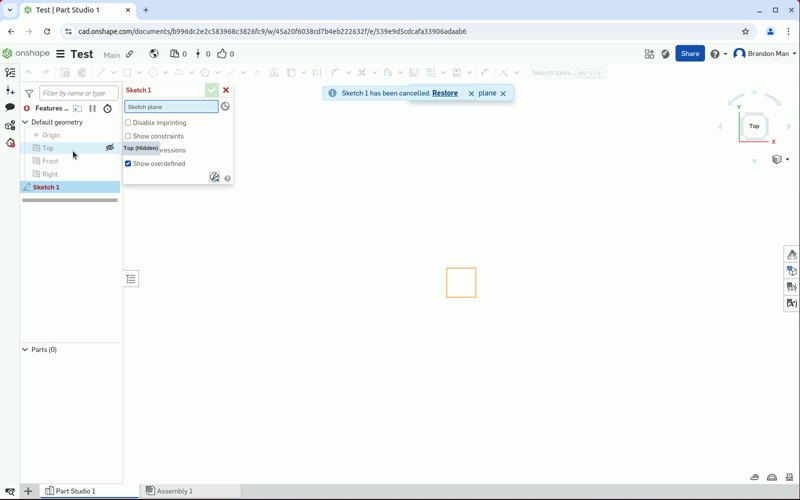
click(73, 150)
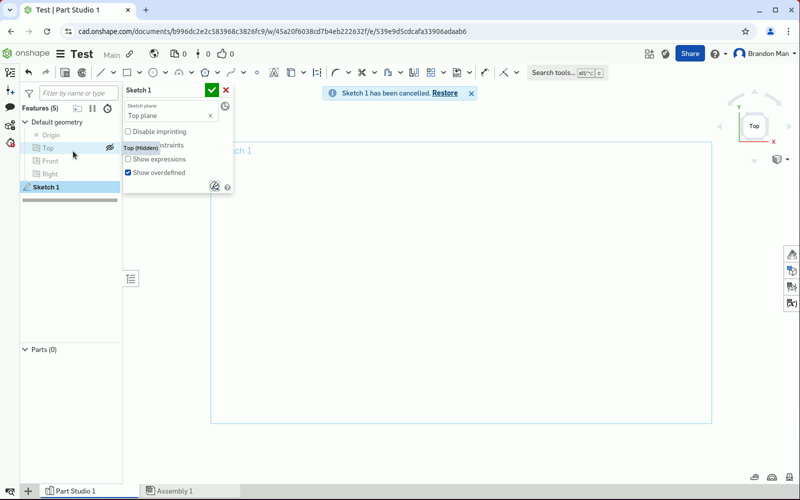
mouse_move(73, 352)
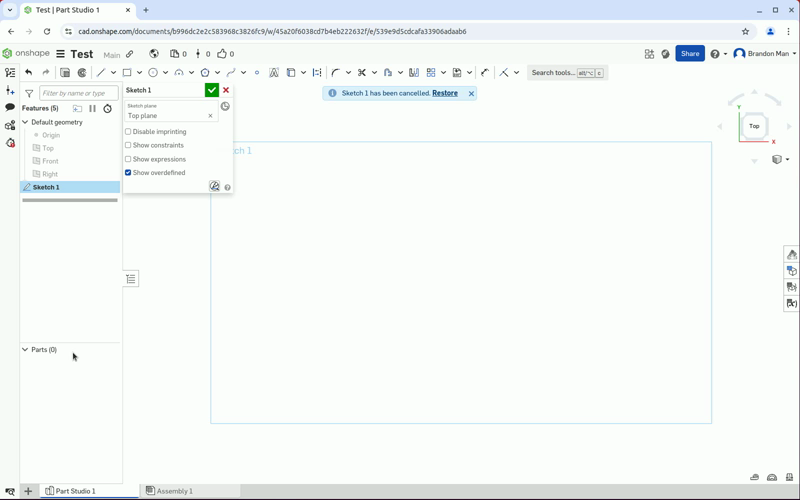
key(y)
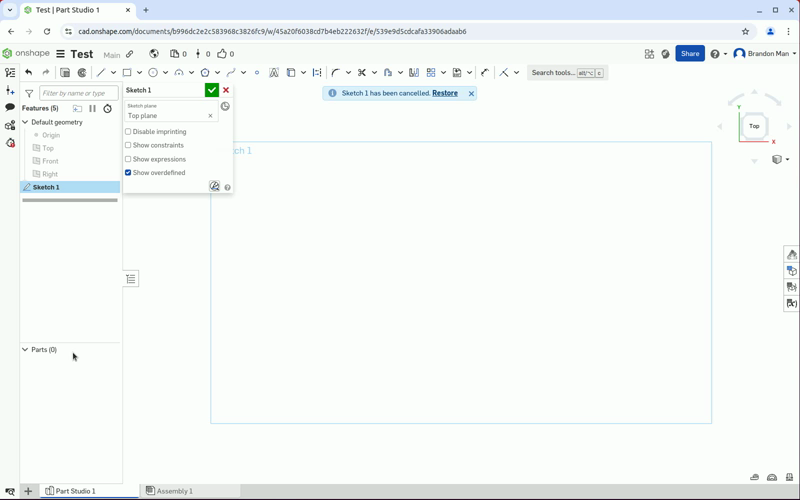
key(c)
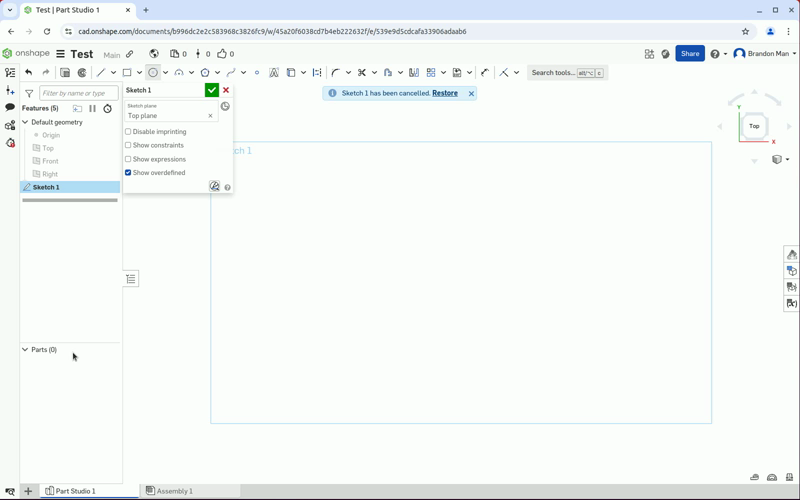
key_down(shift)
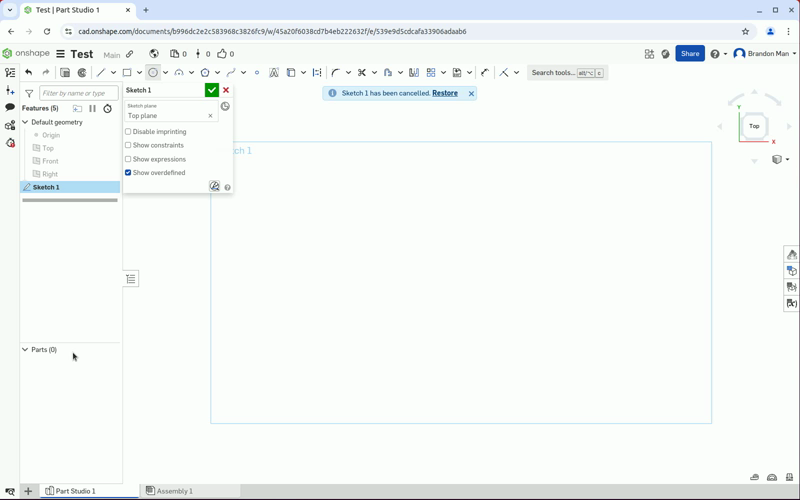
mouse_move(461, 282)
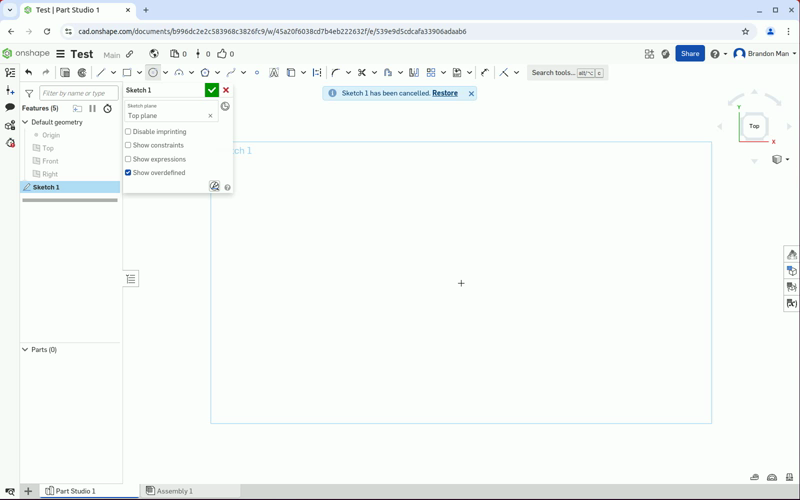
click(461, 282)
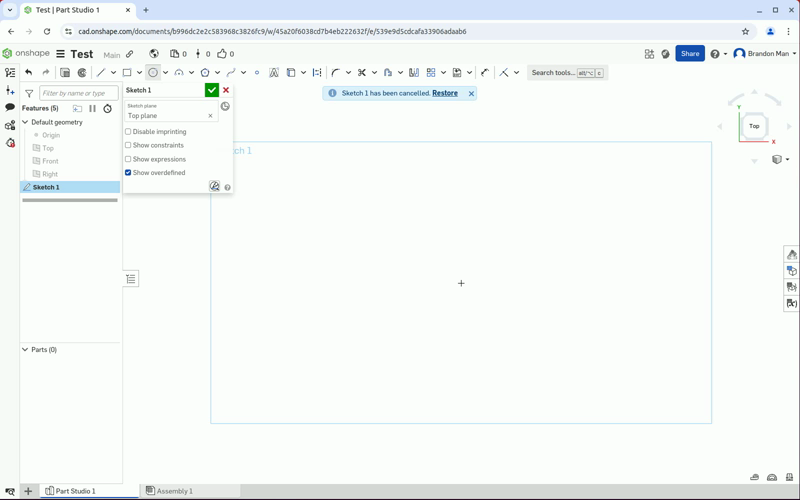
key_up(shift)
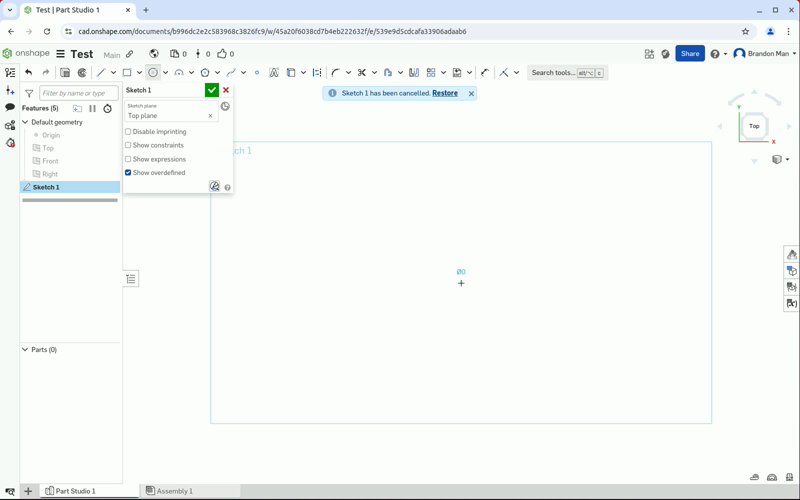
mouse_move(495, 282)
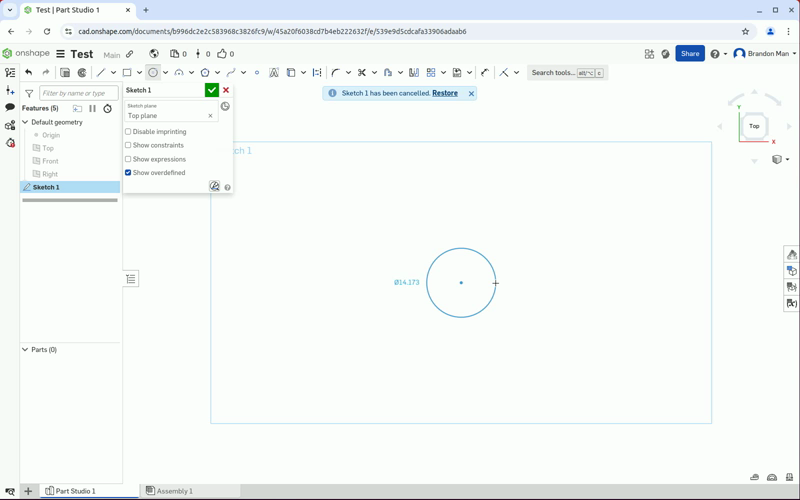
click(495, 282)
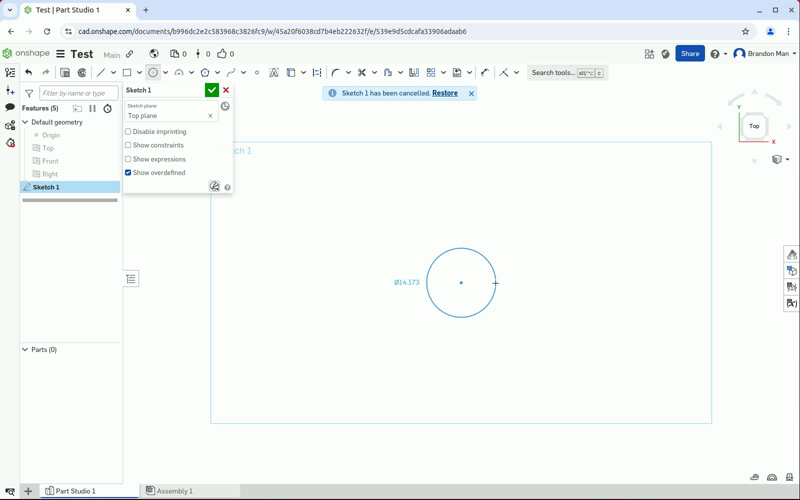
key(esc)
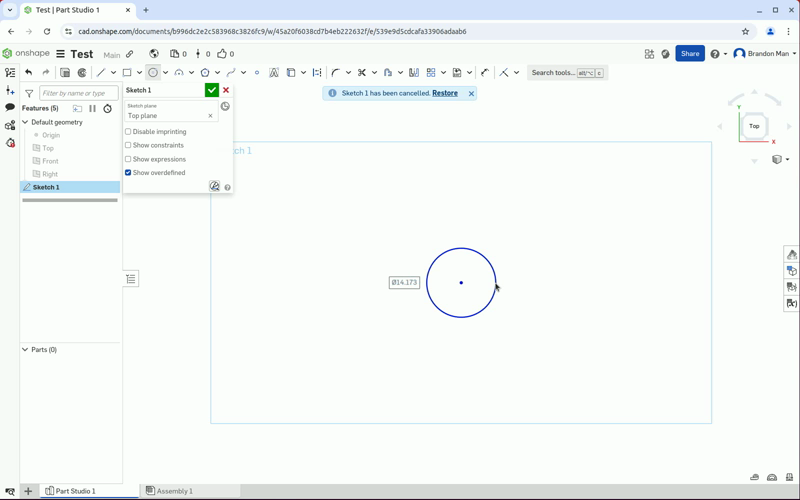
mouse_move(433, 278)
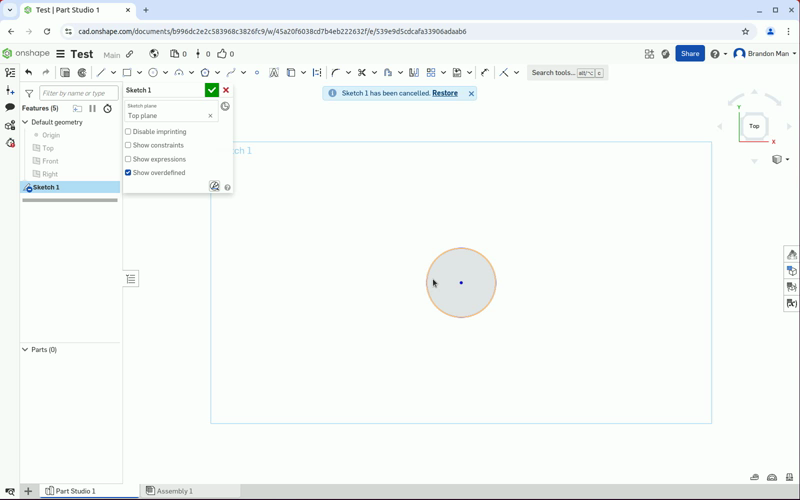
click(433, 278)
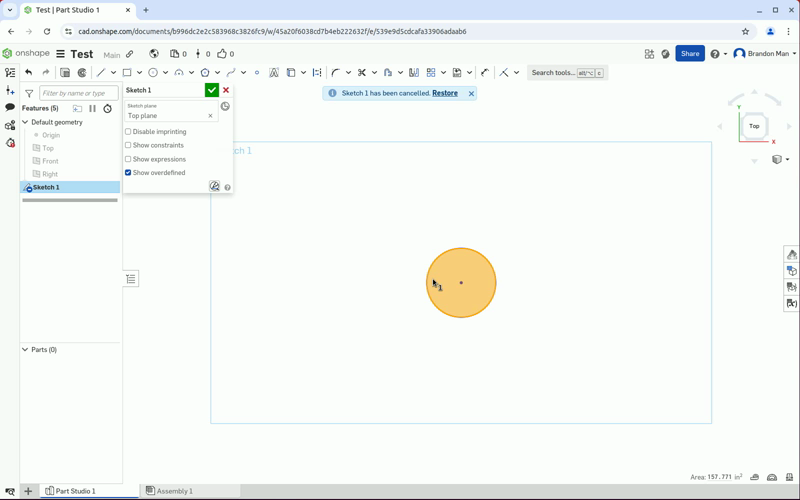
mouse_move(73, 352)
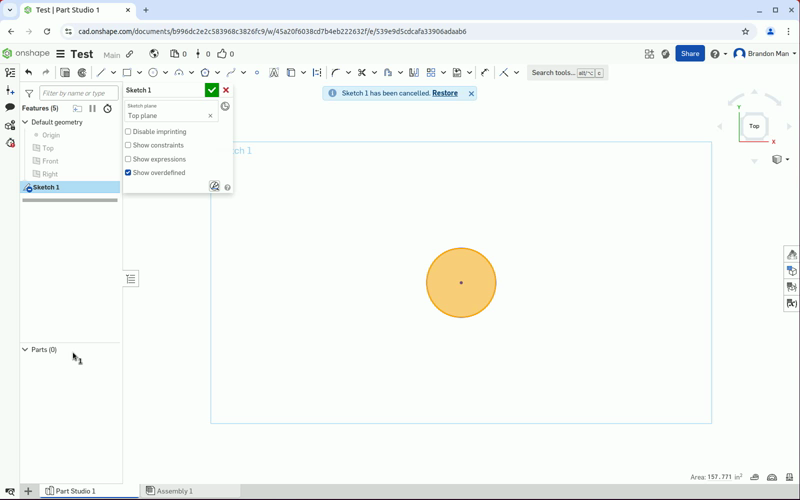
key(shift+y)
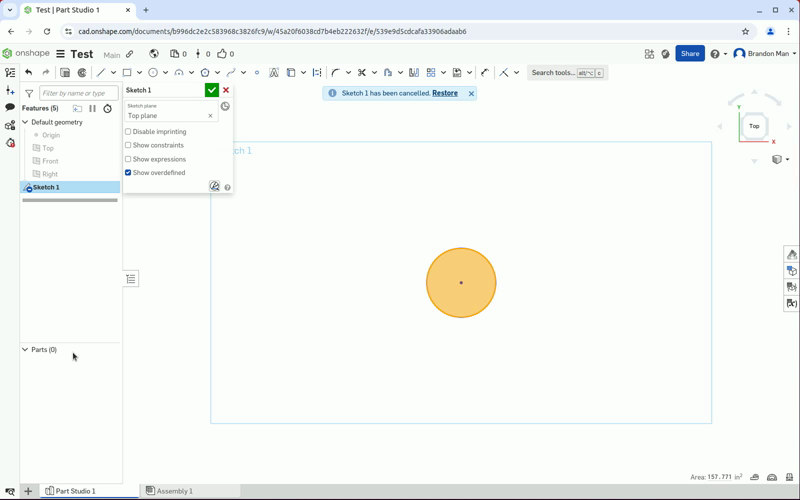
key(shift+e)
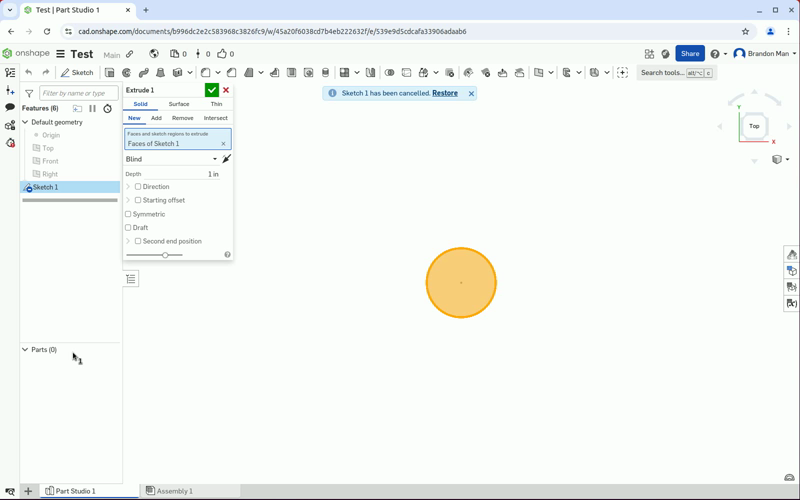
mouse_move(143, 106)
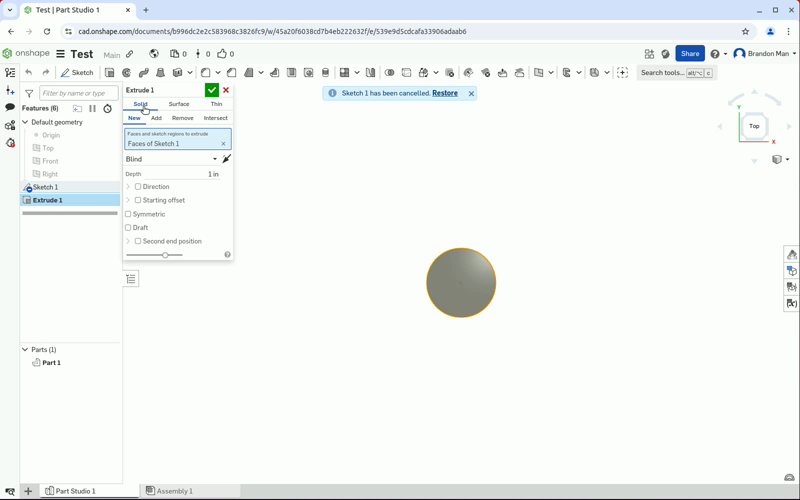
click(143, 106)
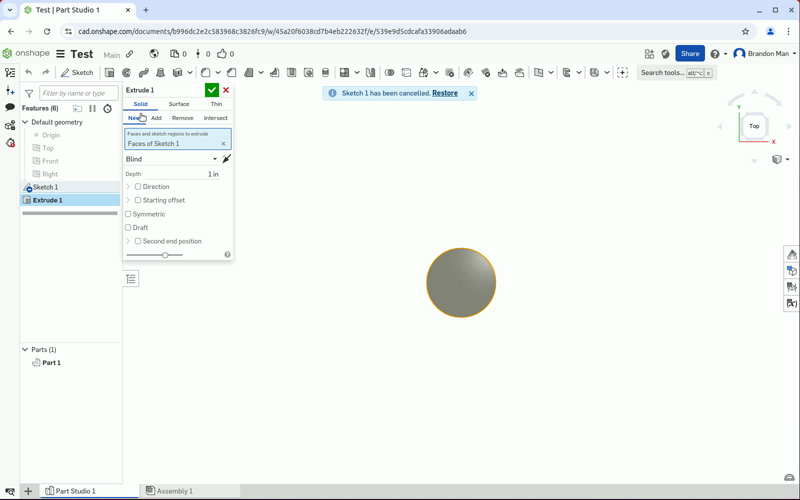
mouse_move(137, 120)
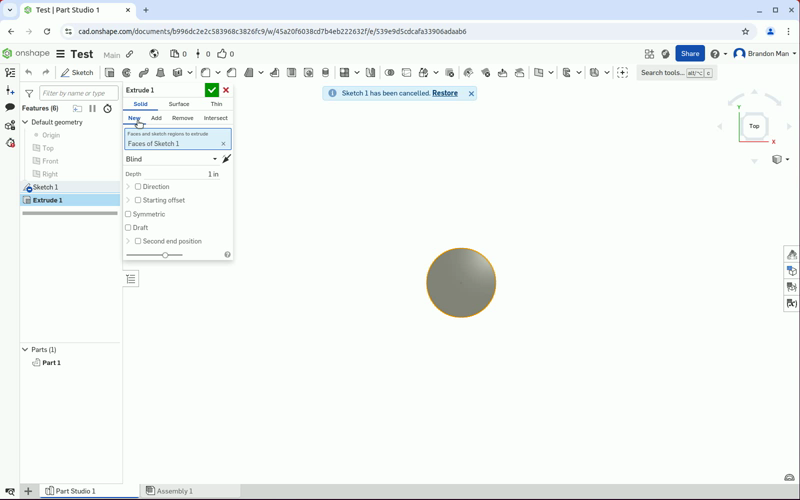
click(137, 120)
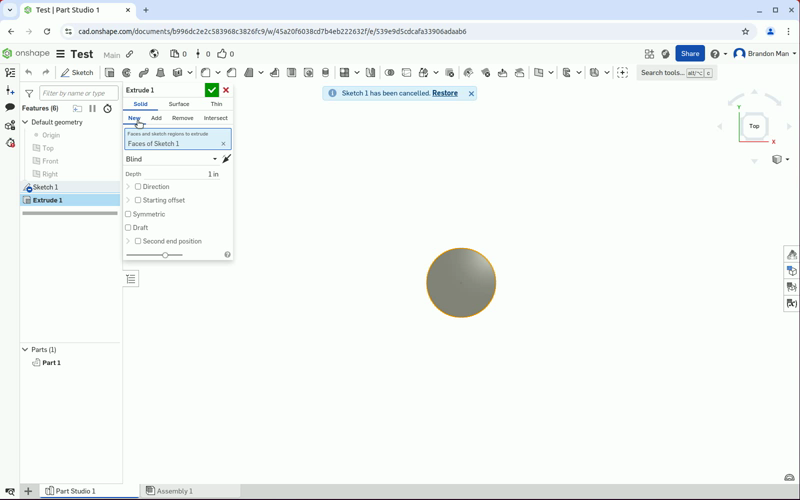
key(tab, 4)
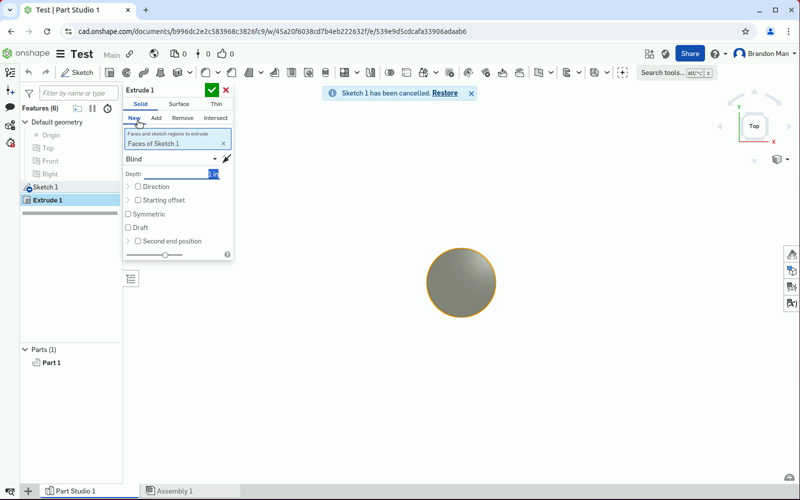
text(0.963)
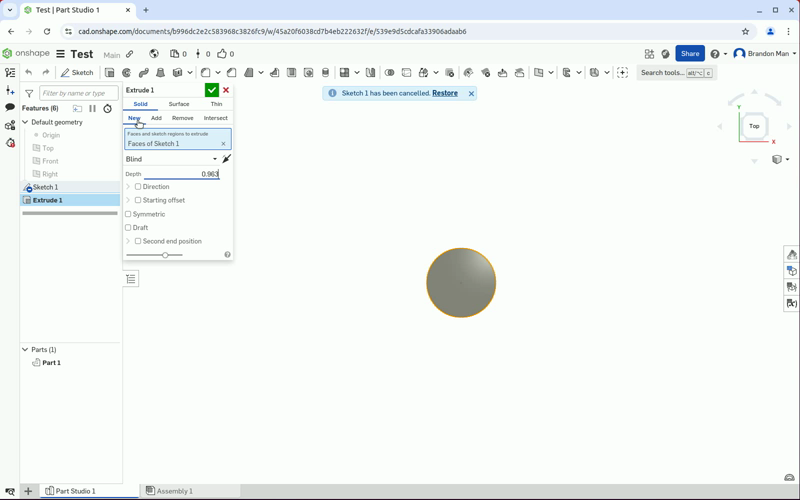
key(enter)
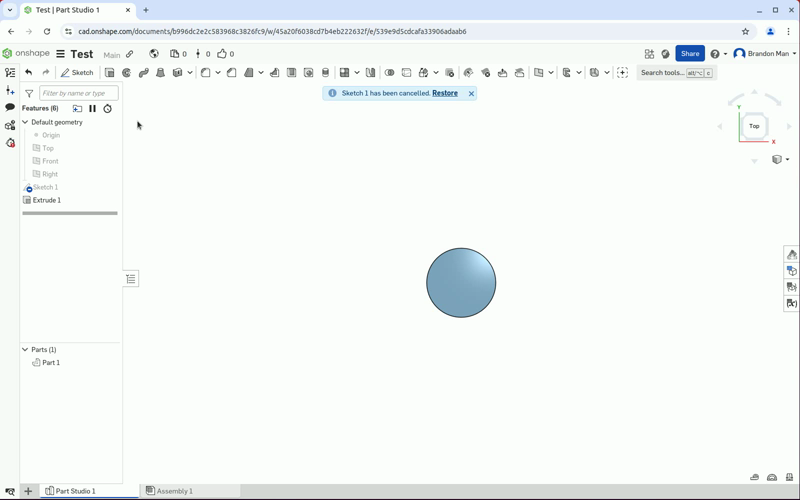
key(shift+h)
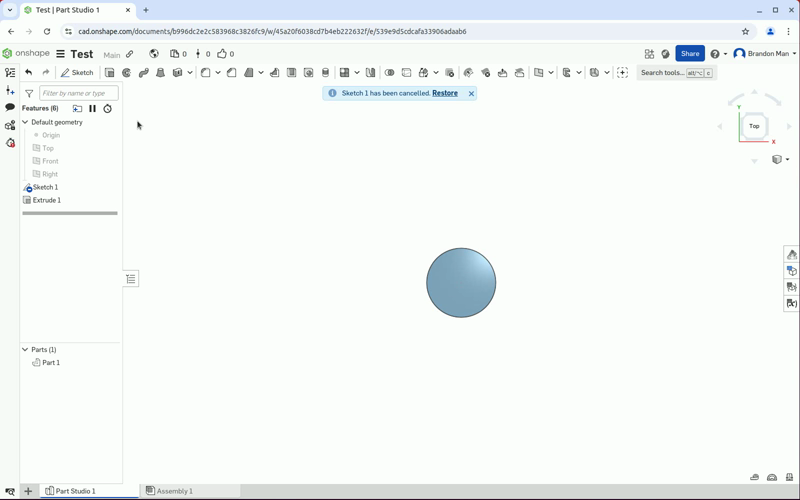
key(shift+h)
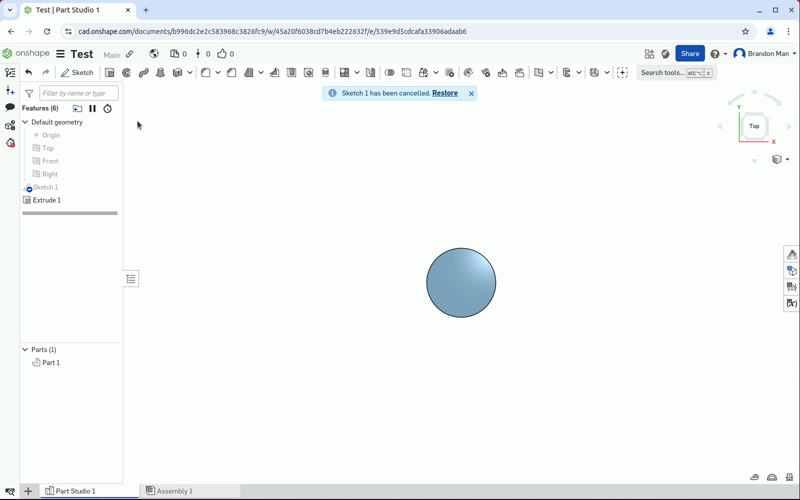
mouse_move(73, 189)
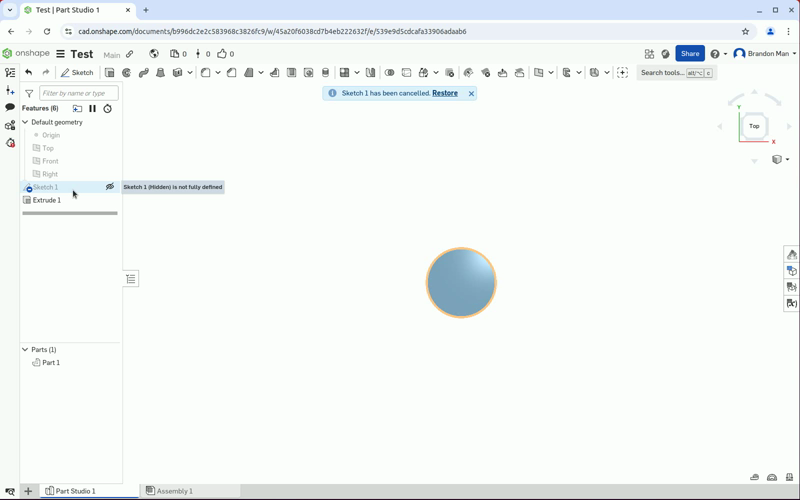
click(73, 189)
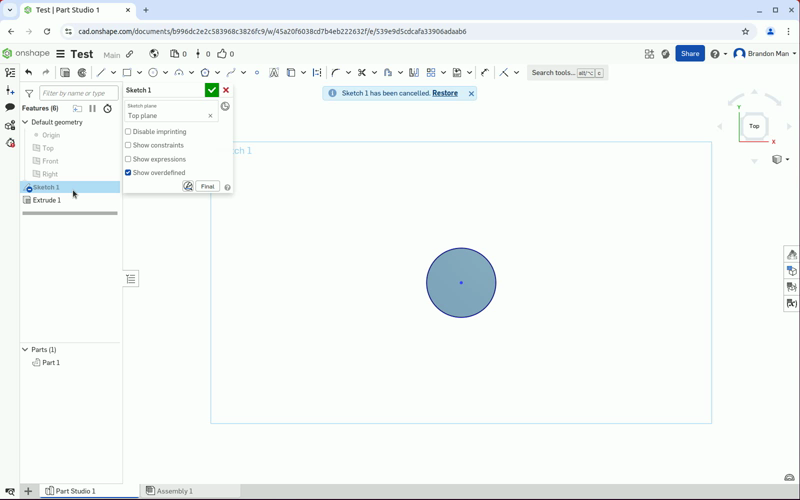
mouse_move(229, 92)
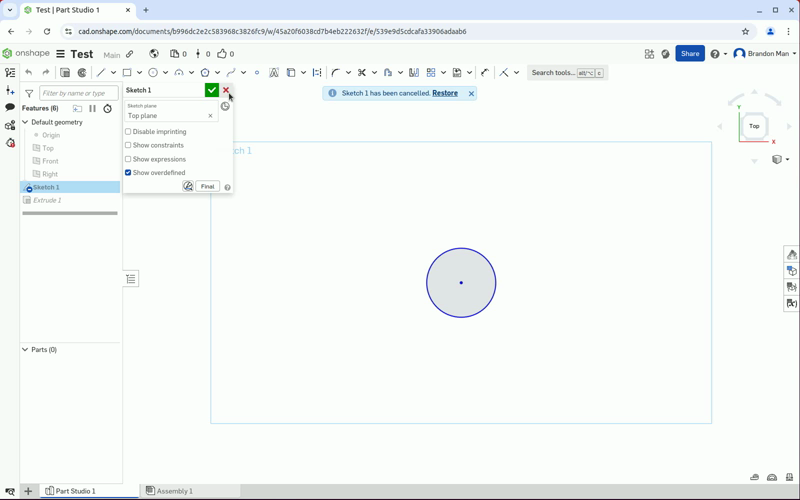
click(229, 92)
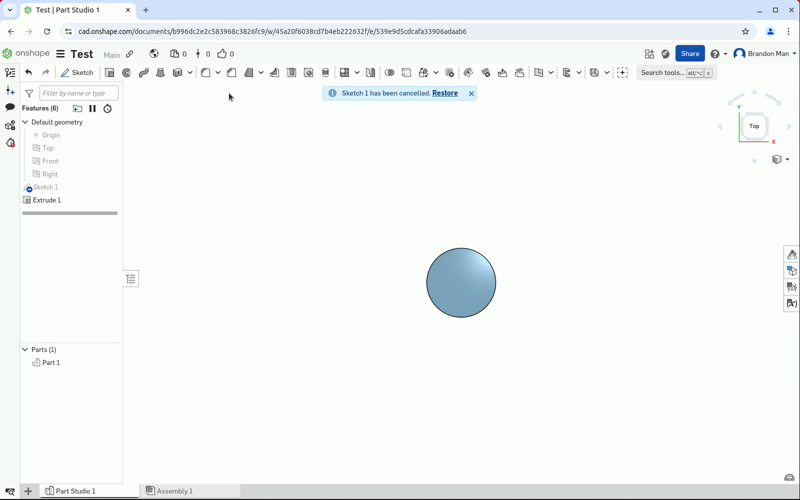
mouse_move(541, 75)
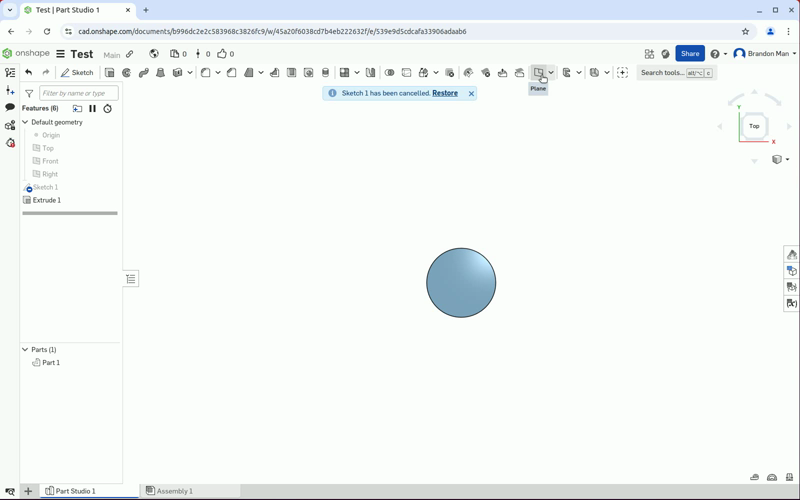
click(541, 75)
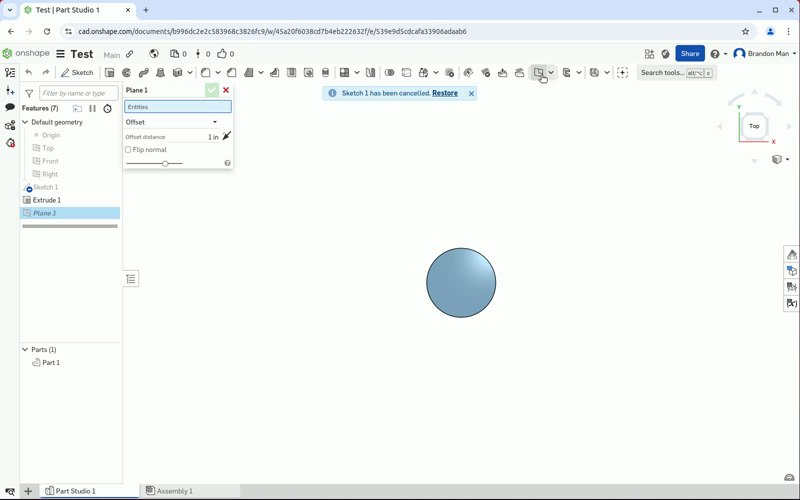
mouse_move(73, 150)
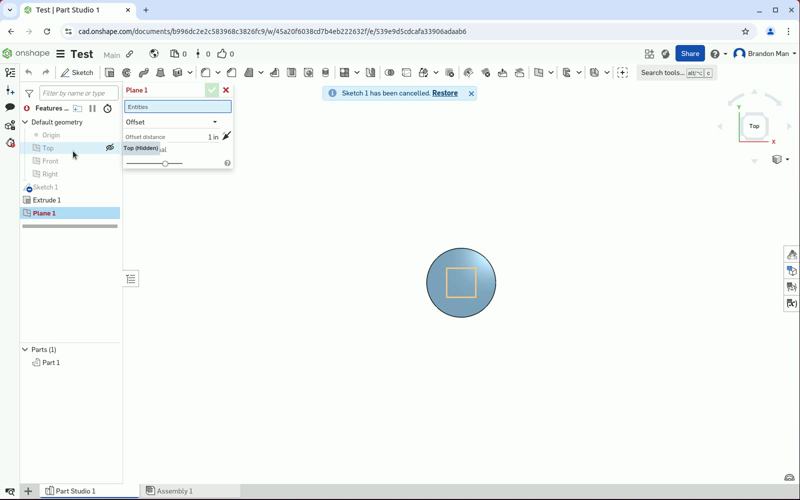
click(73, 150)
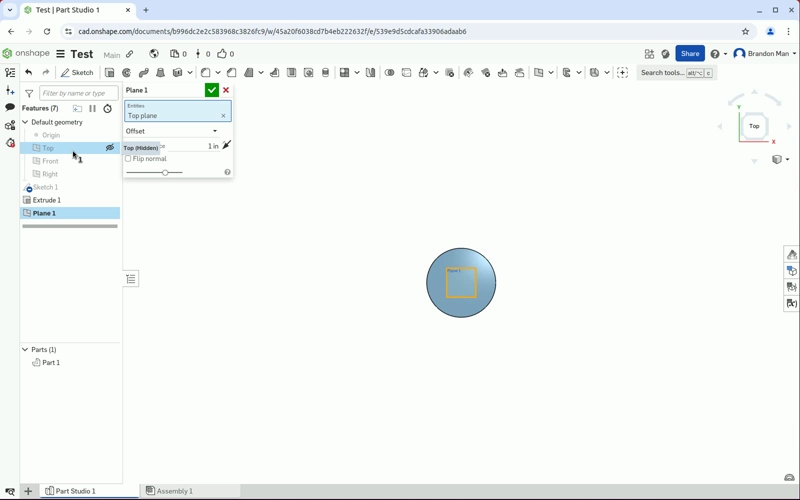
key(tab, 2)
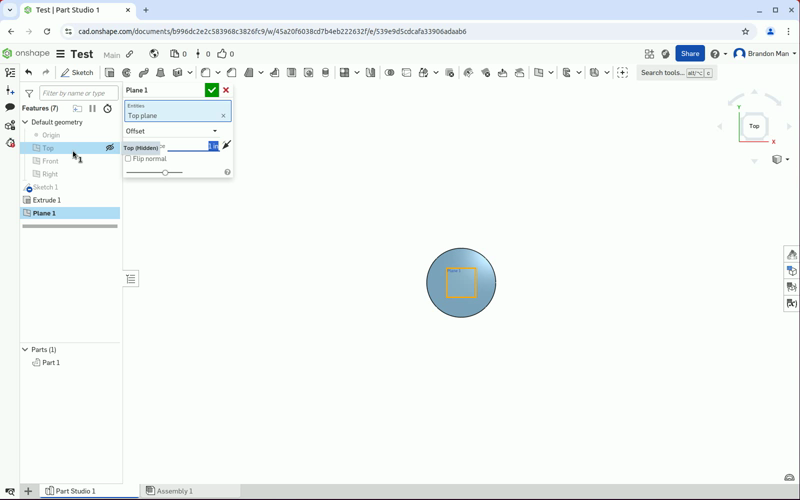
text(0.955)
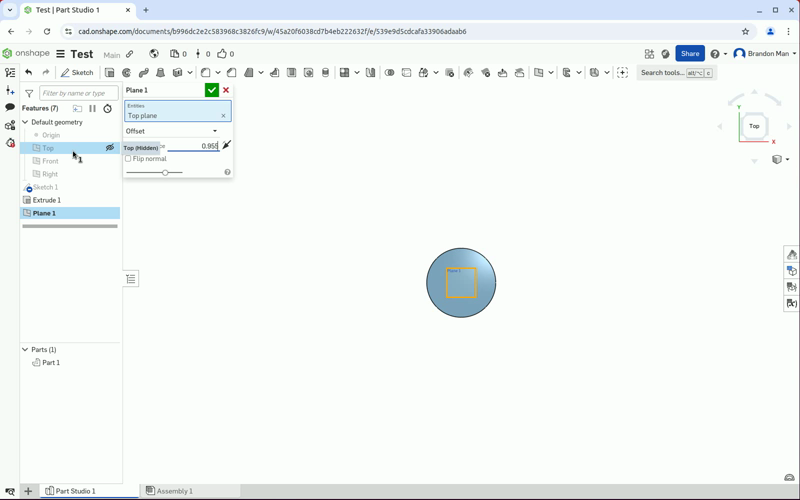
key(enter, 2)
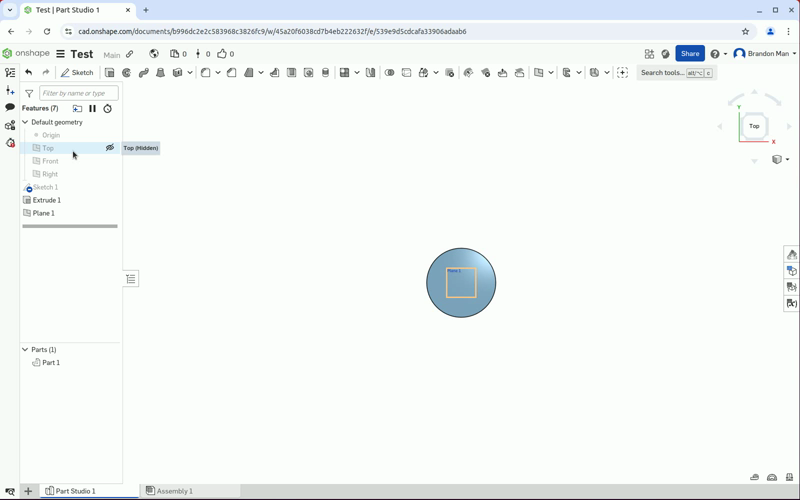
key(shift+s)
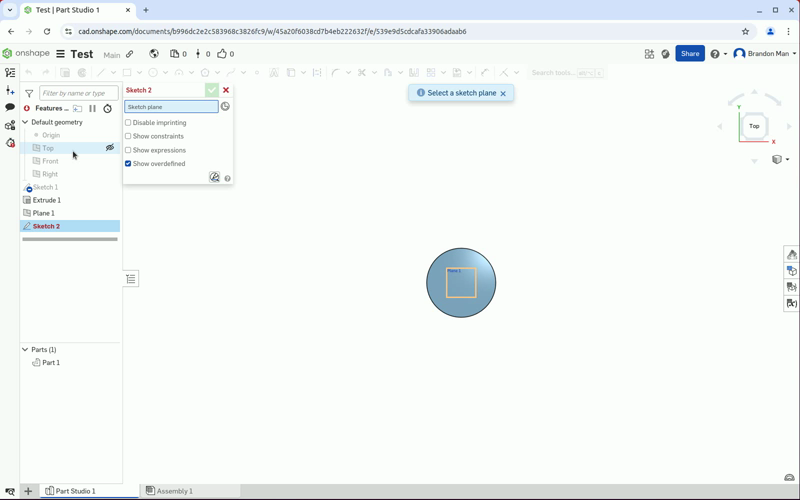
mouse_move(73, 215)
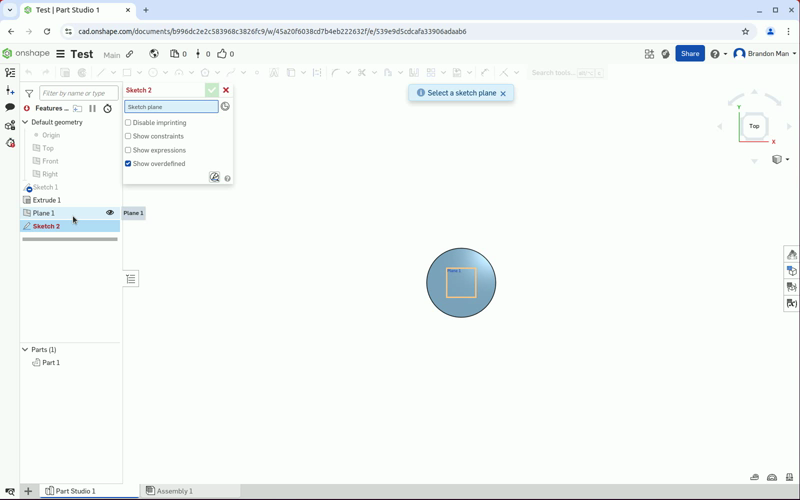
click(73, 215)
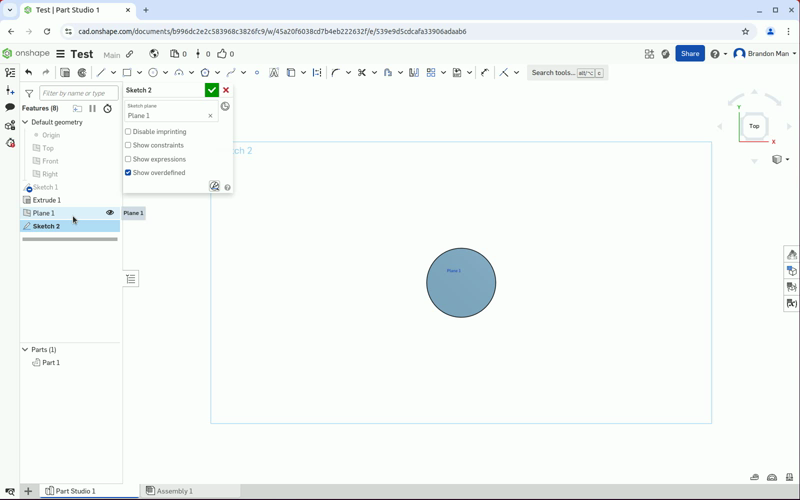
mouse_move(73, 352)
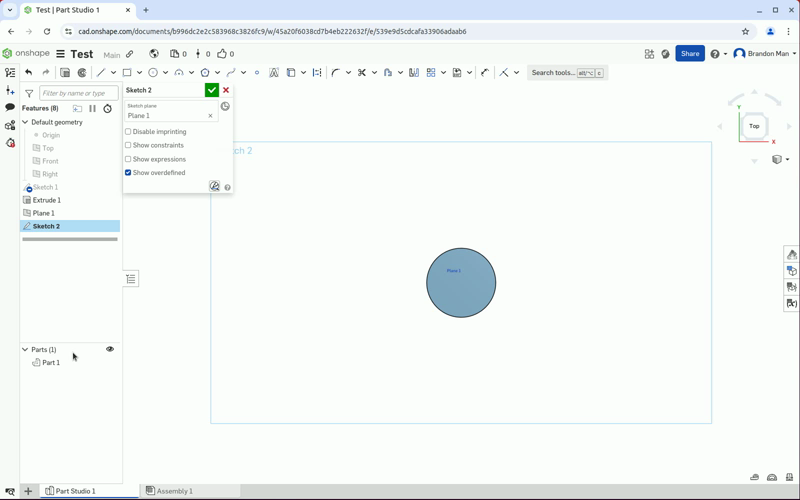
key(y)
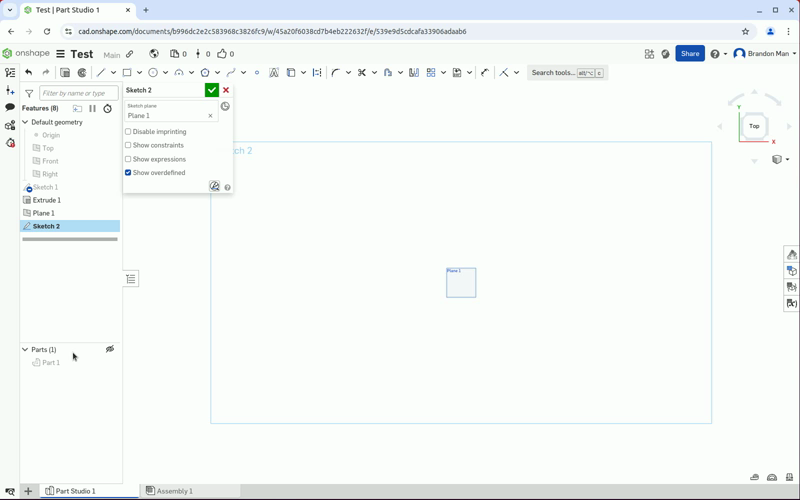
key(c)
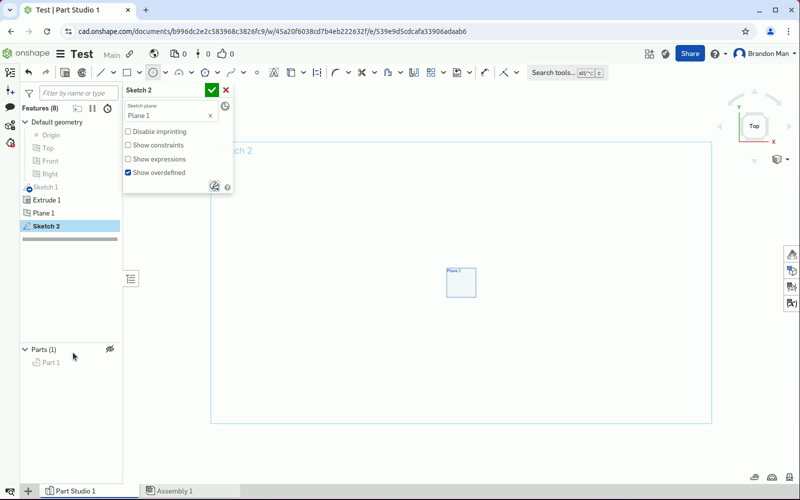
key_down(shift)
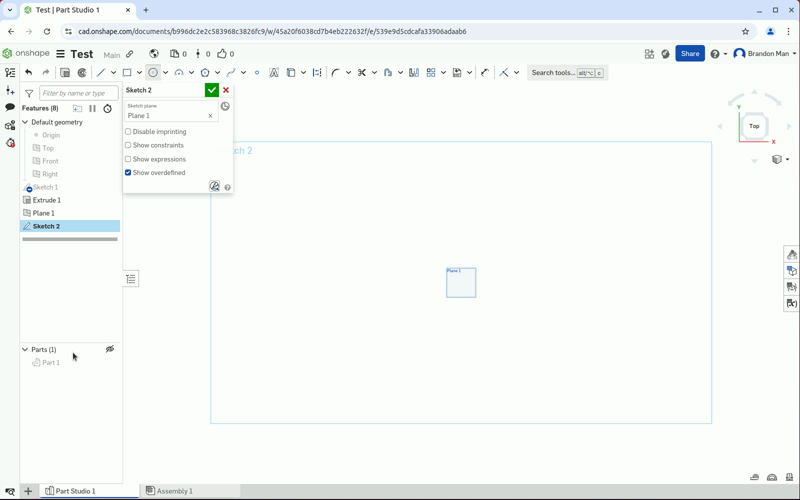
mouse_move(461, 282)
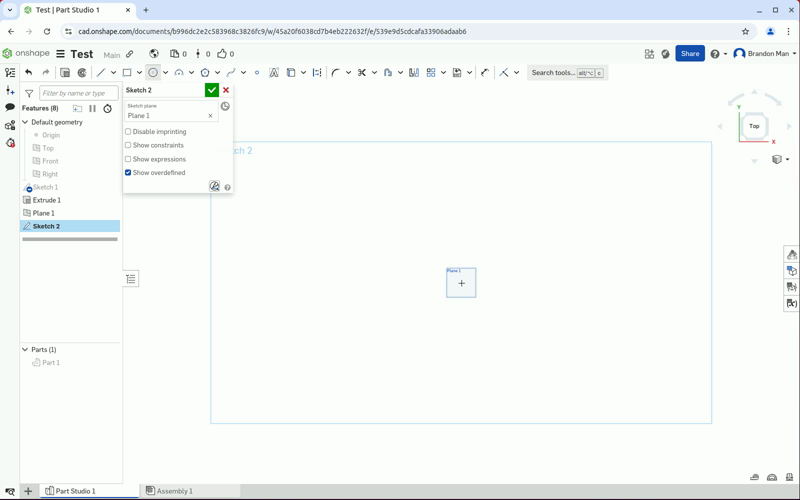
click(461, 282)
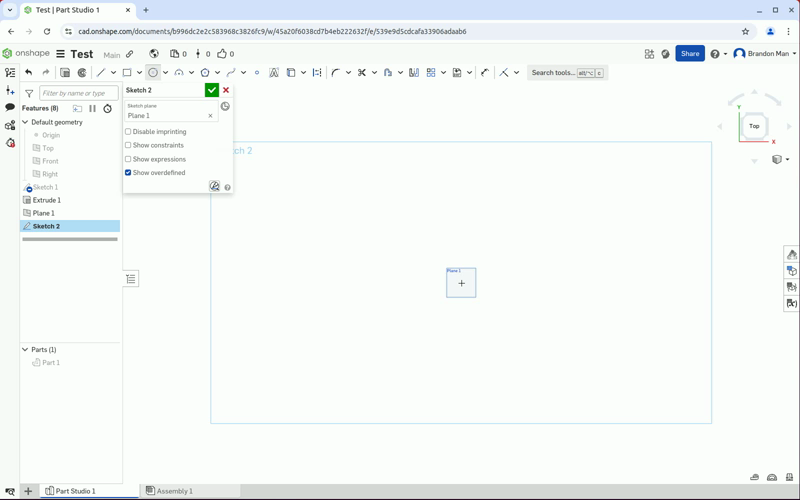
key_up(shift)
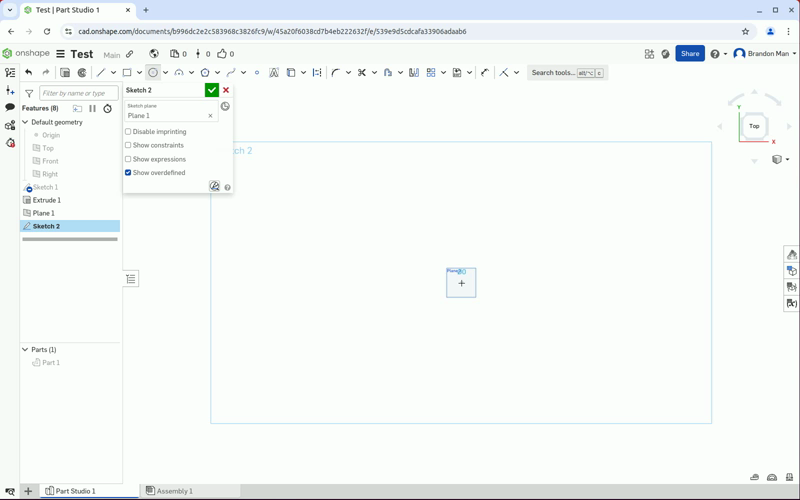
mouse_move(474, 282)
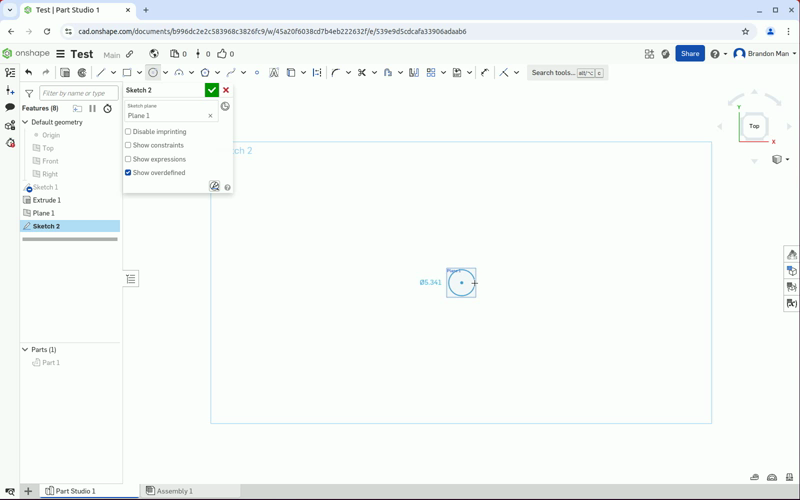
click(474, 282)
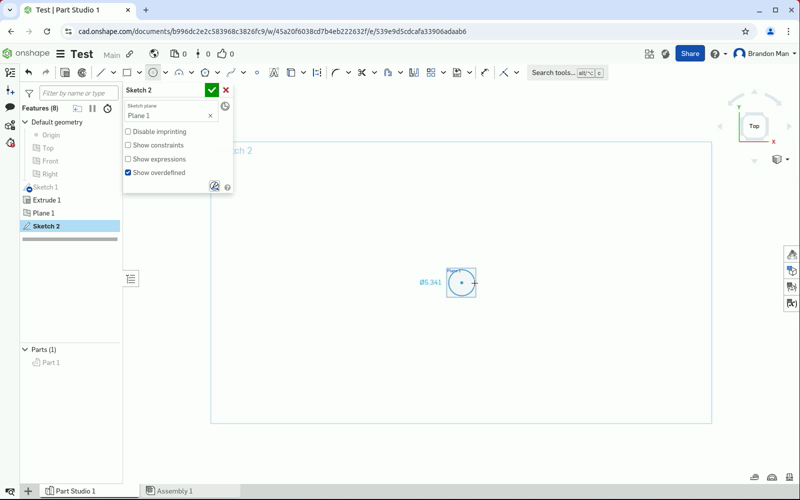
key(esc)
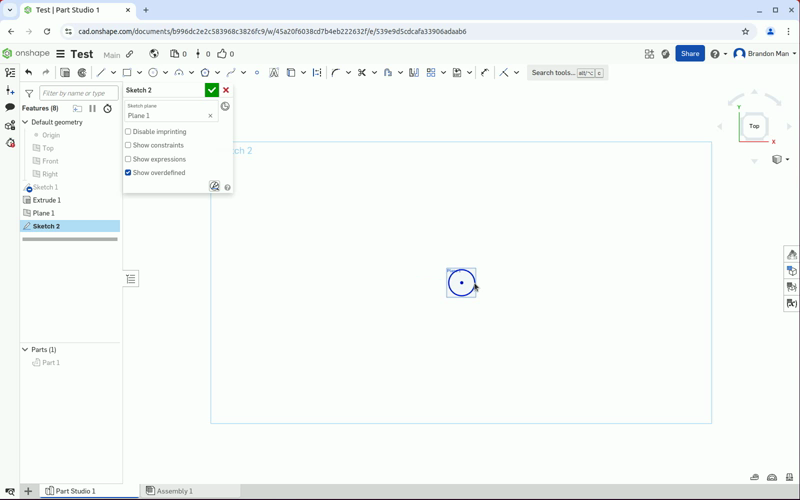
mouse_move(455, 283)
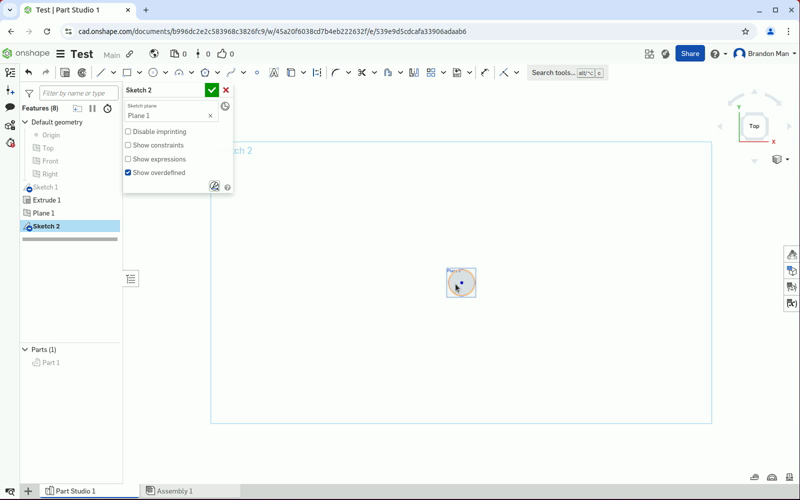
scroll(6)
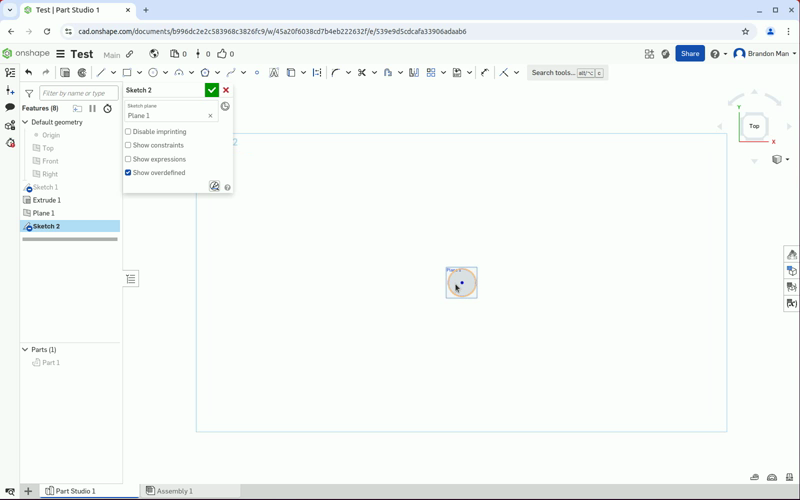
scroll(6)
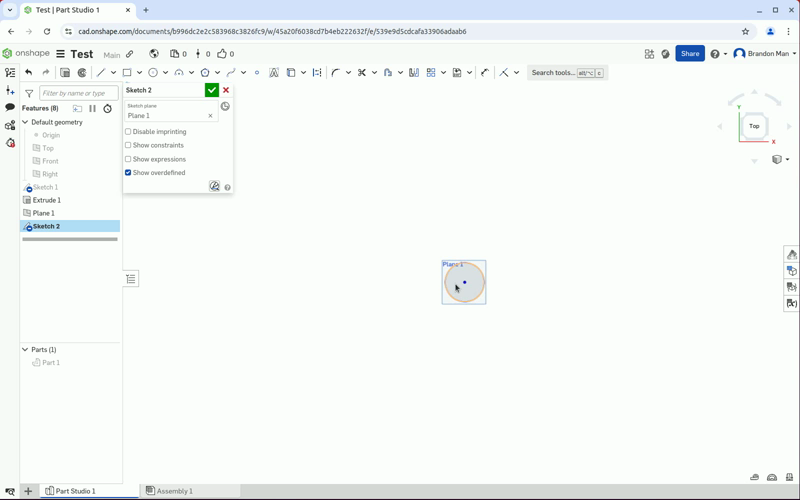
scroll(6)
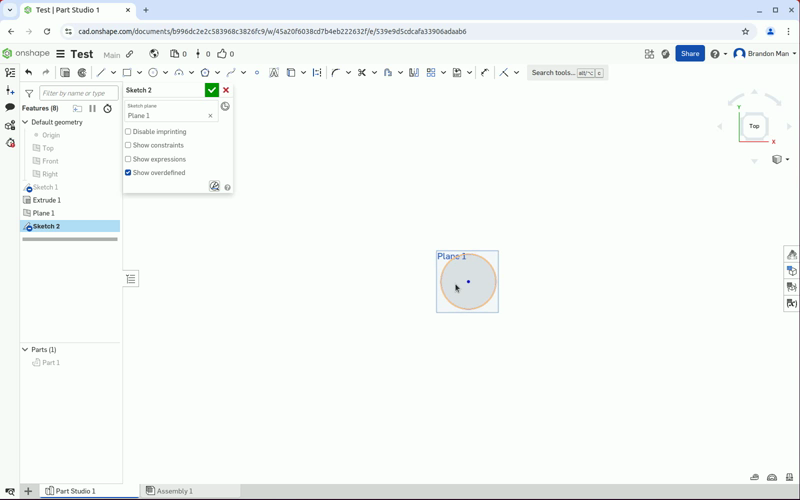
scroll(6)
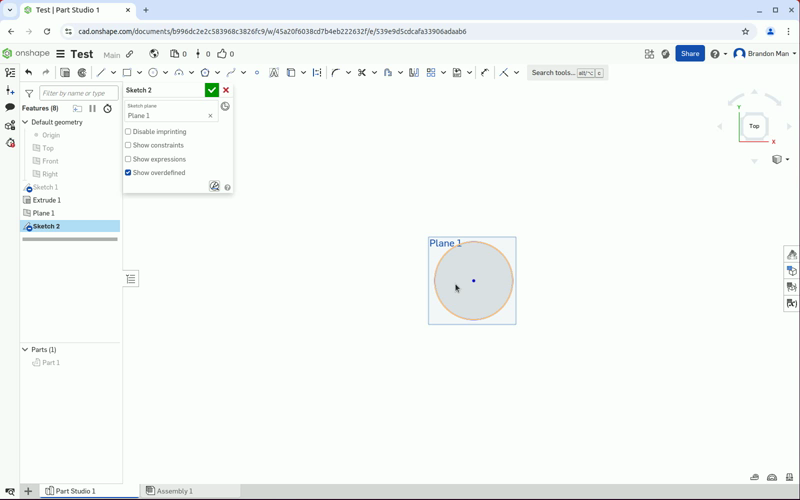
scroll(6)
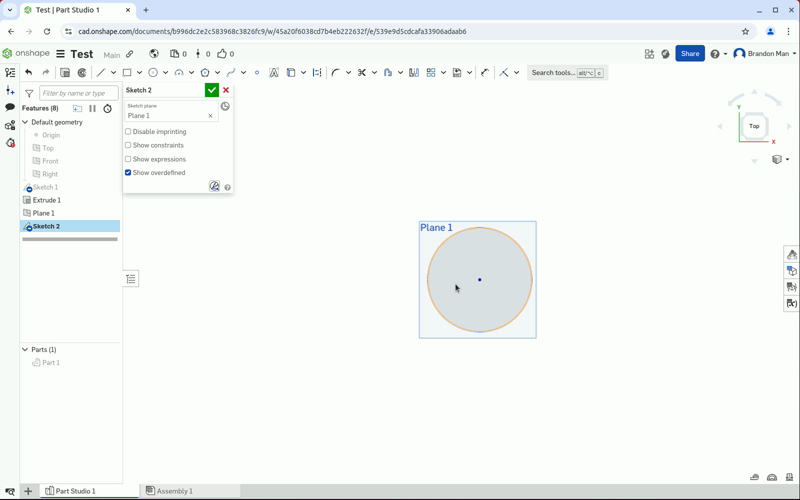
scroll(6)
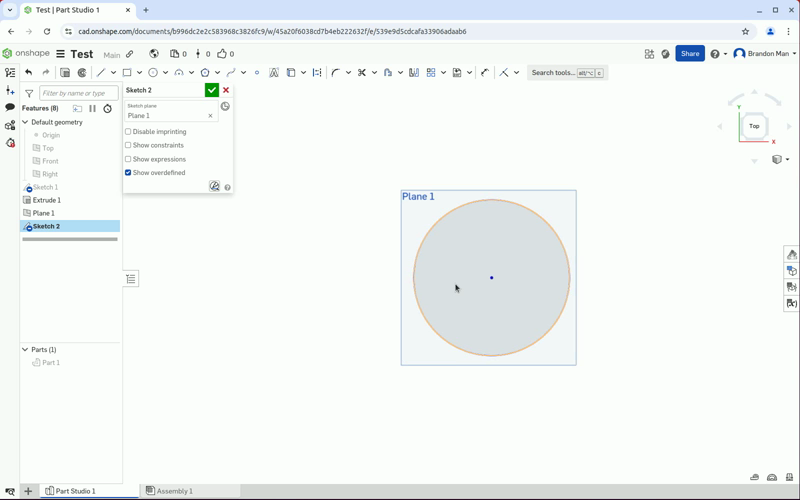
scroll(6)
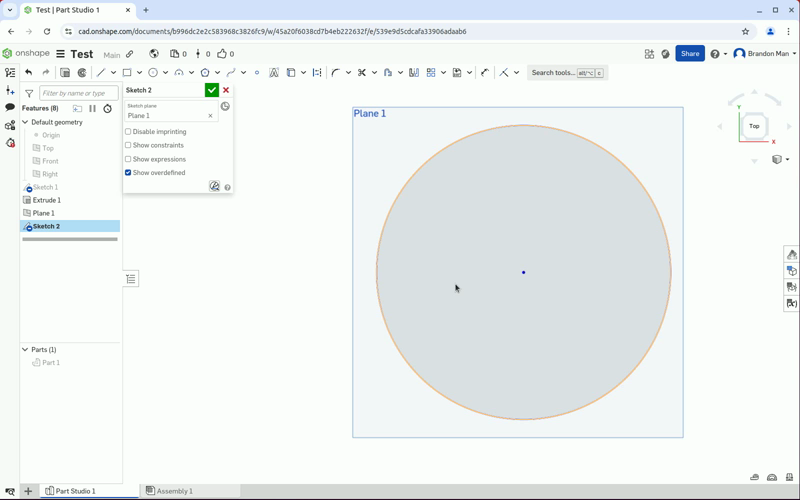
click(455, 283)
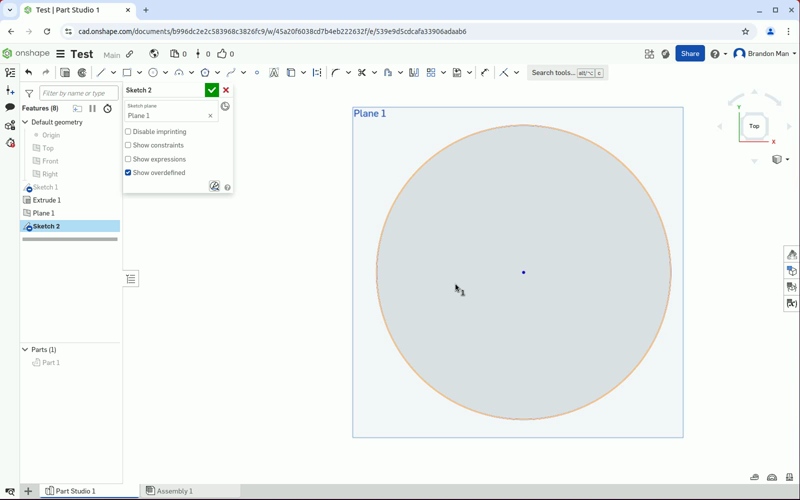
scroll(-6)
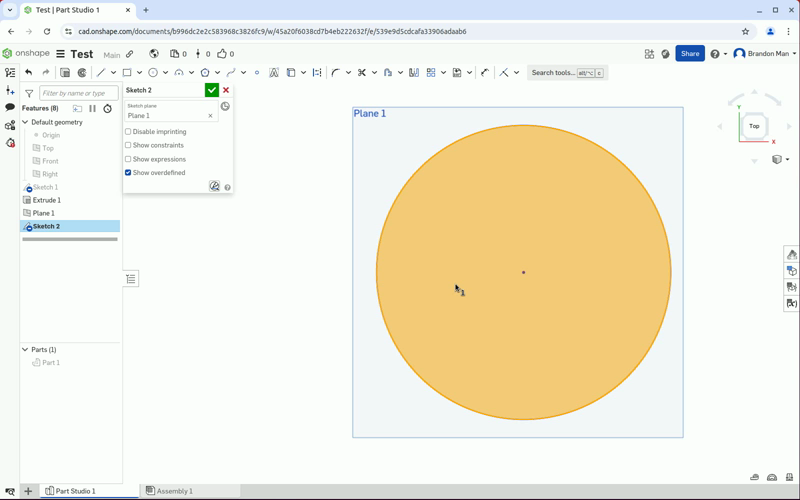
scroll(-6)
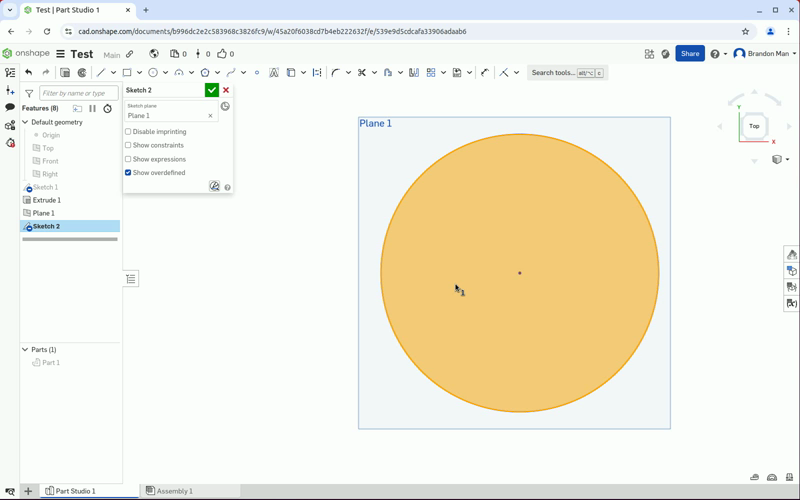
scroll(-6)
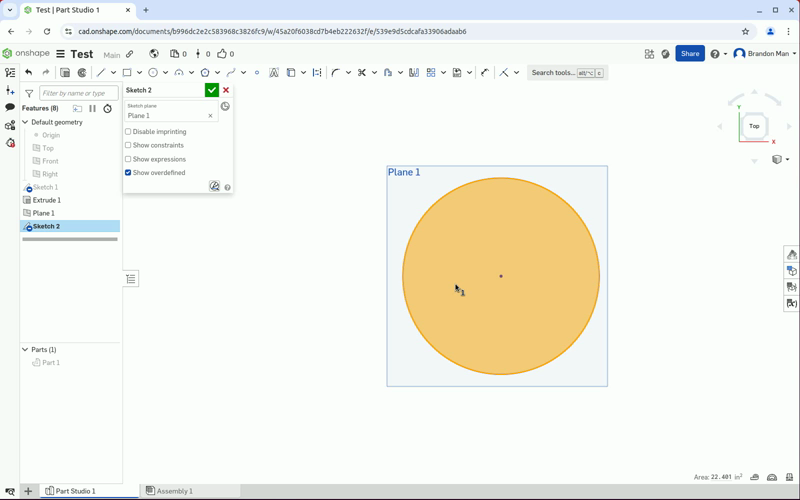
scroll(-6)
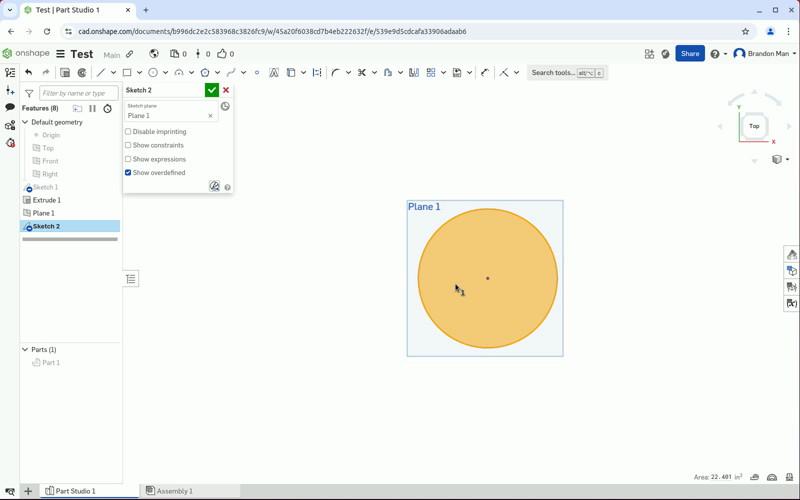
scroll(-6)
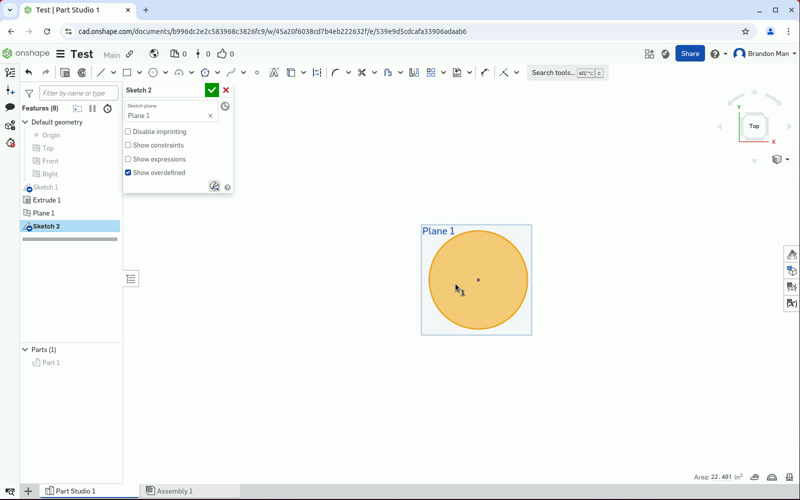
scroll(-6)
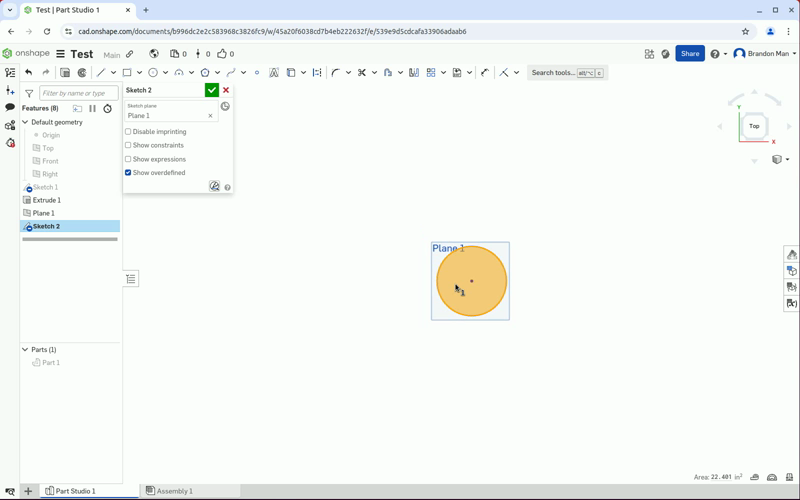
scroll(-6)
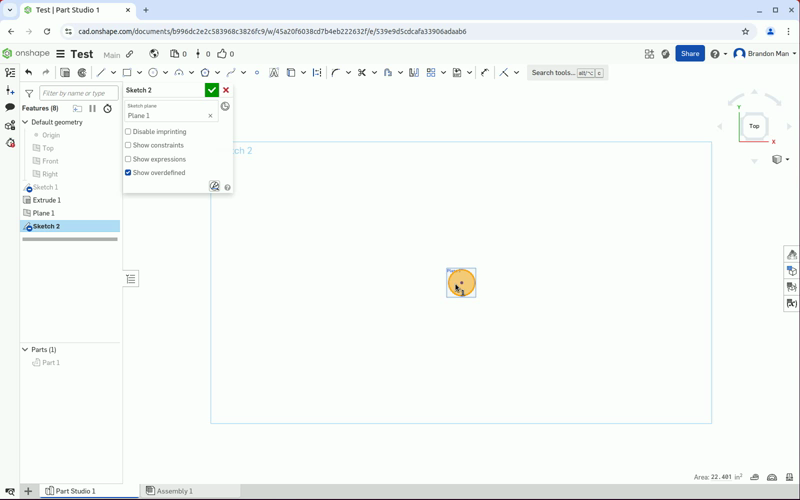
mouse_move(73, 352)
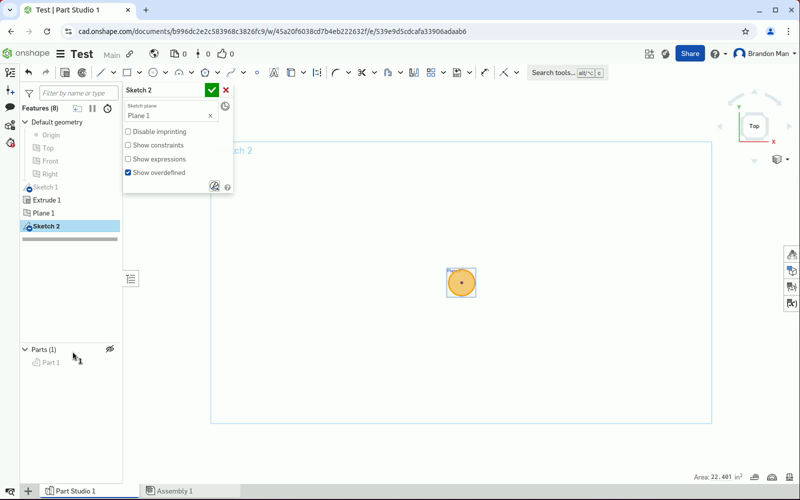
key(shift+y)
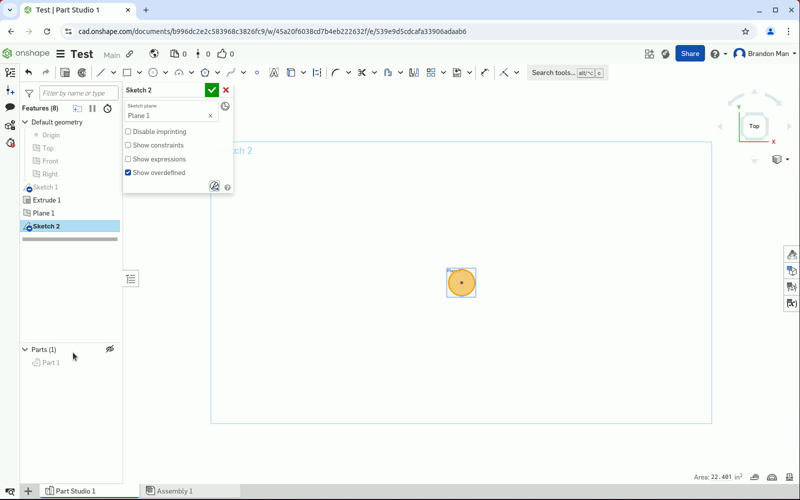
key(shift+e)
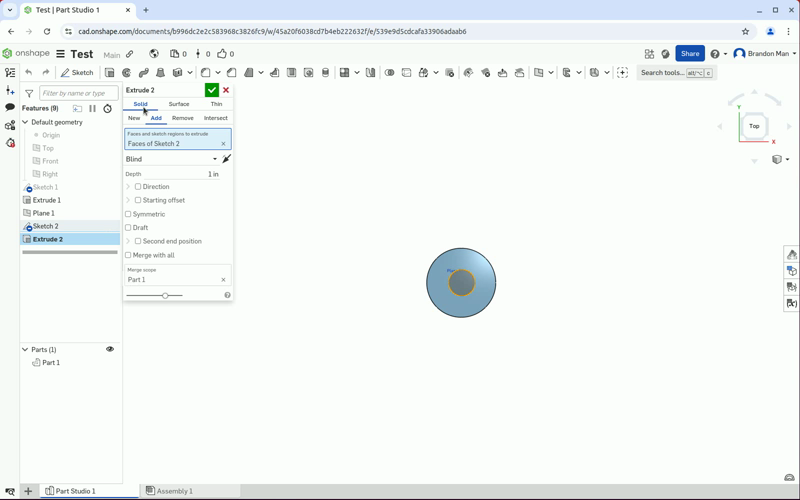
mouse_move(143, 106)
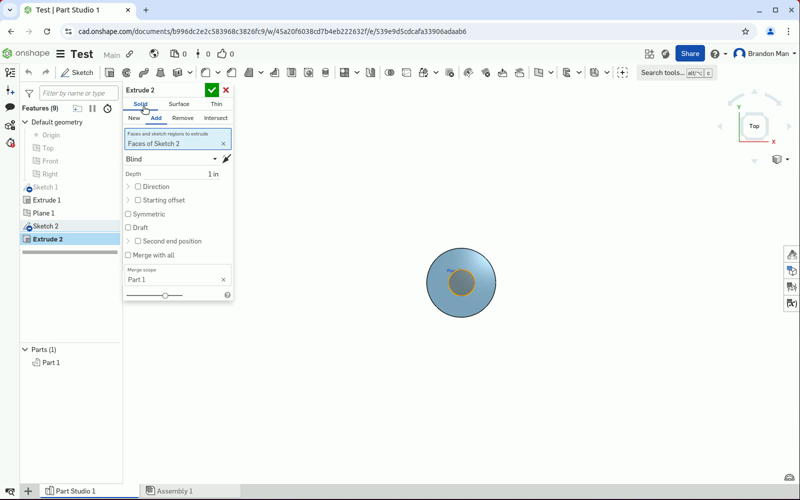
click(143, 106)
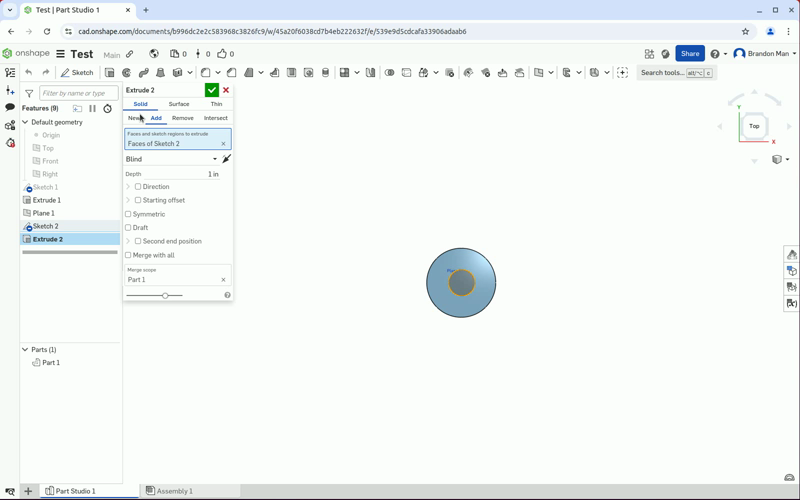
mouse_move(137, 120)
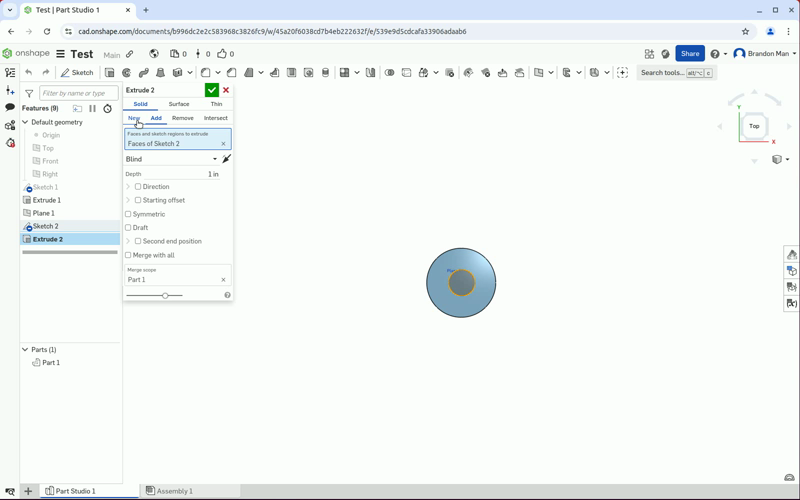
click(137, 120)
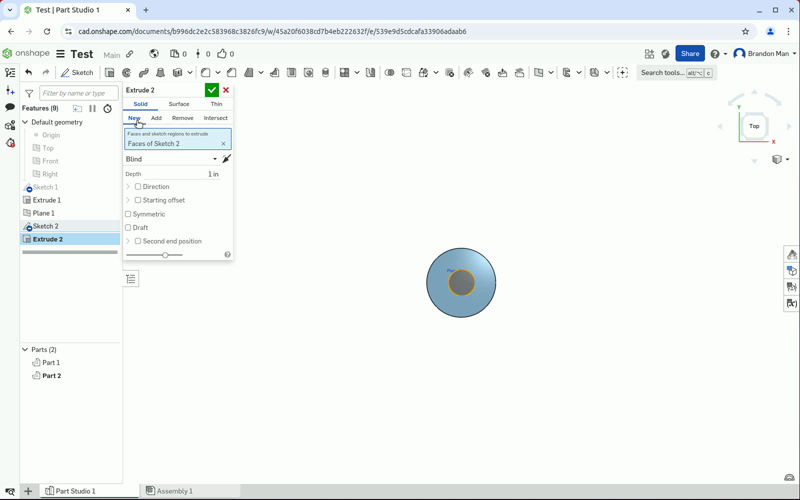
key(tab, 4)
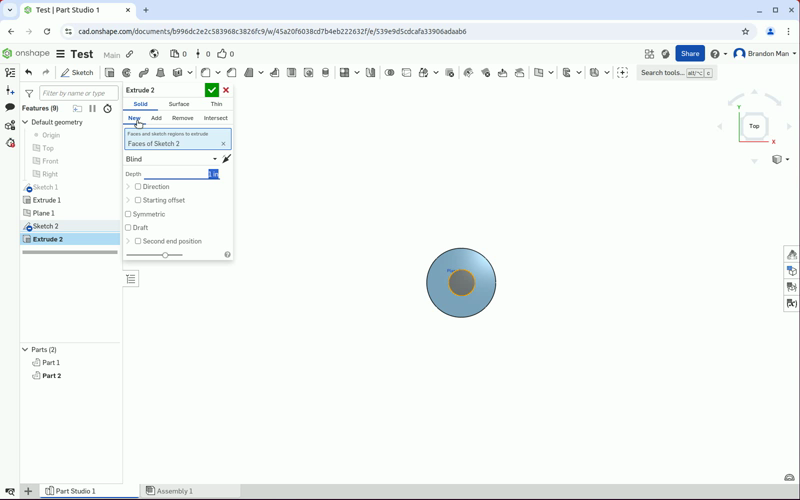
text(4.092)
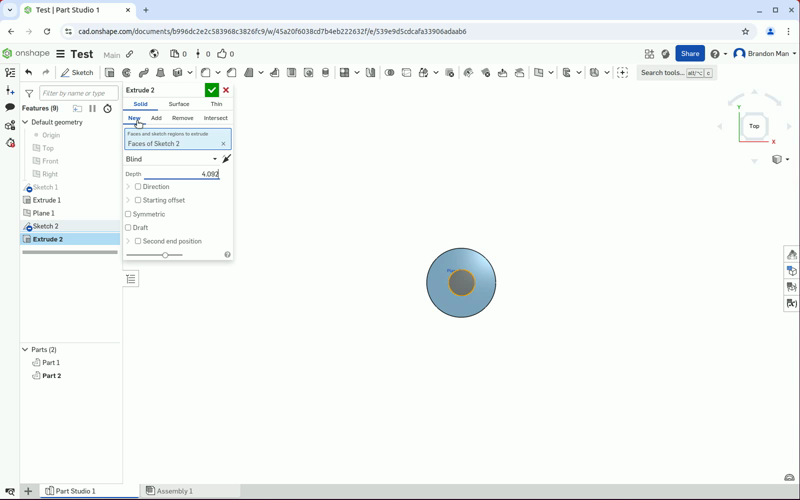
key(enter)
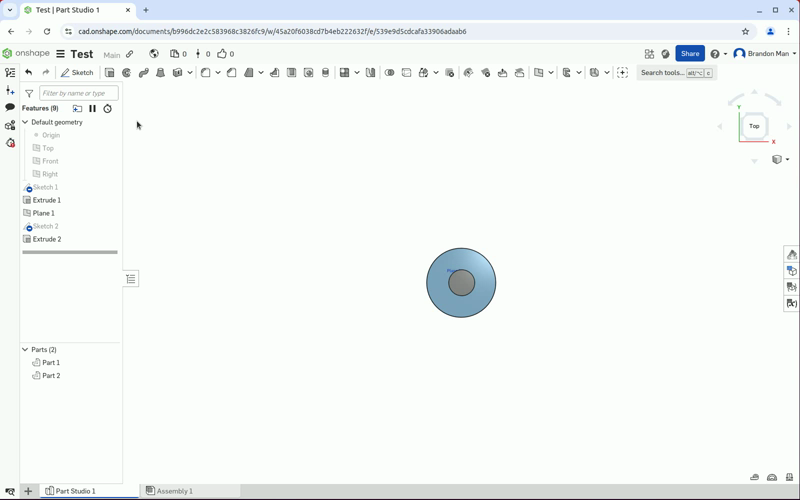
key(shift+h)
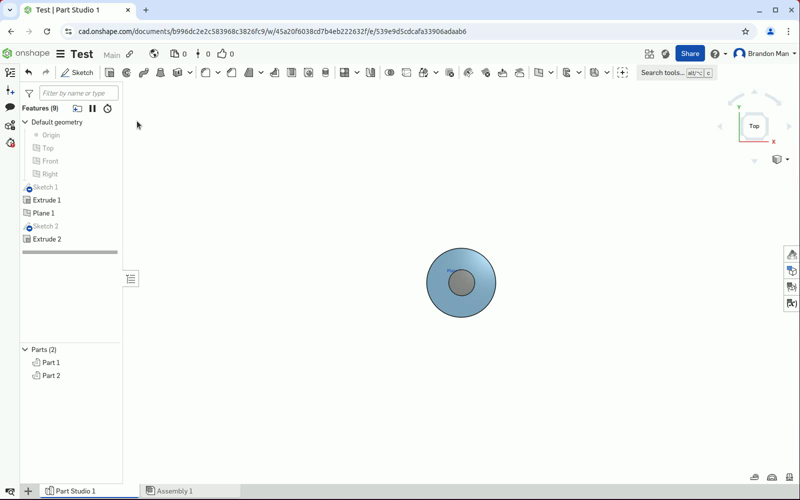
key(shift+h)
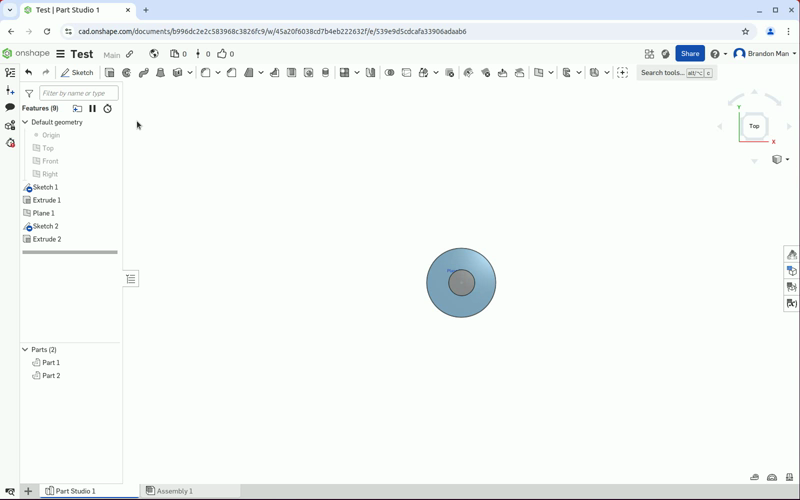
key(shift+7)
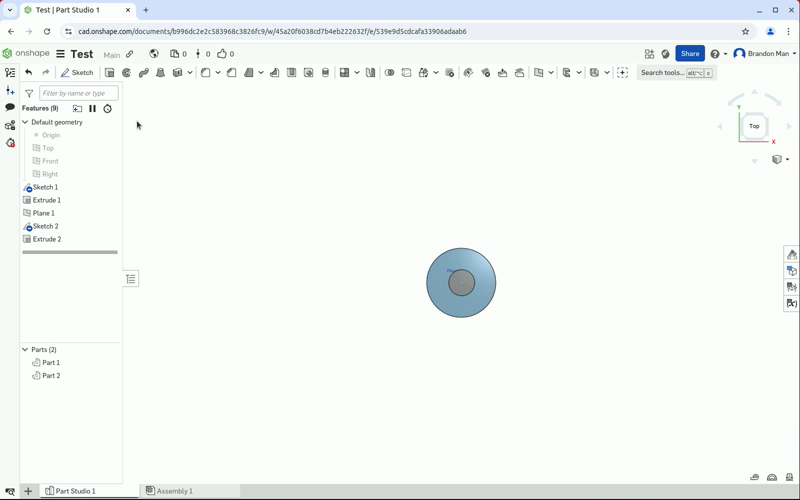
key(up, 3)
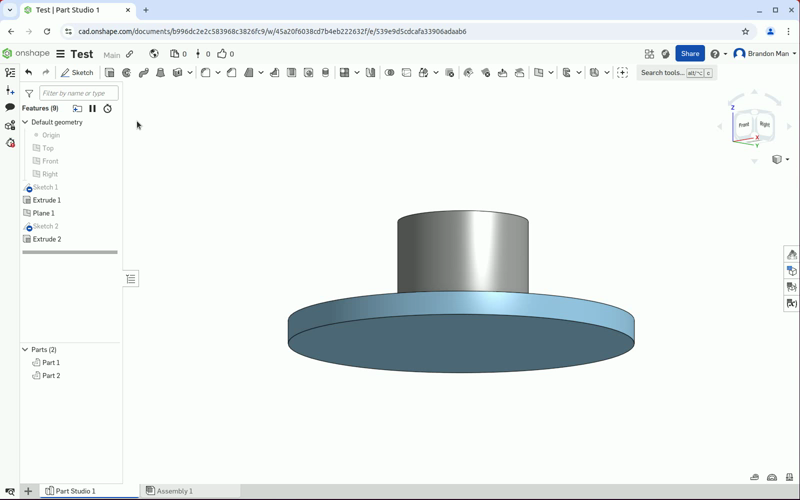
key(left, 3)
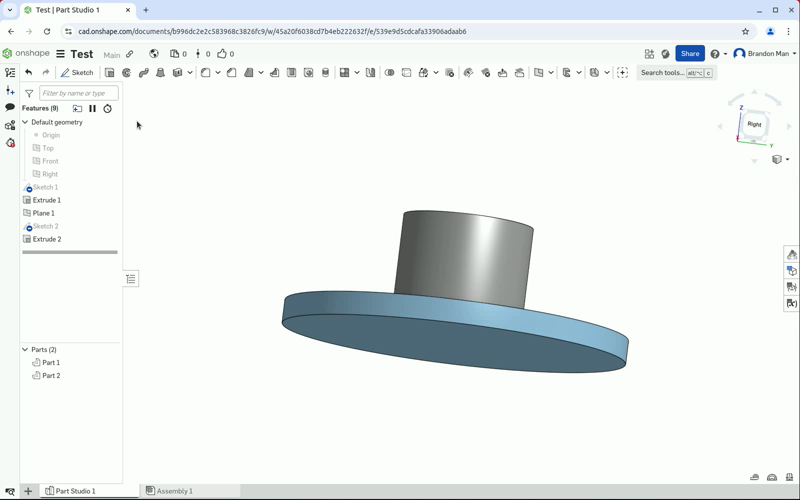
key(right, 3)
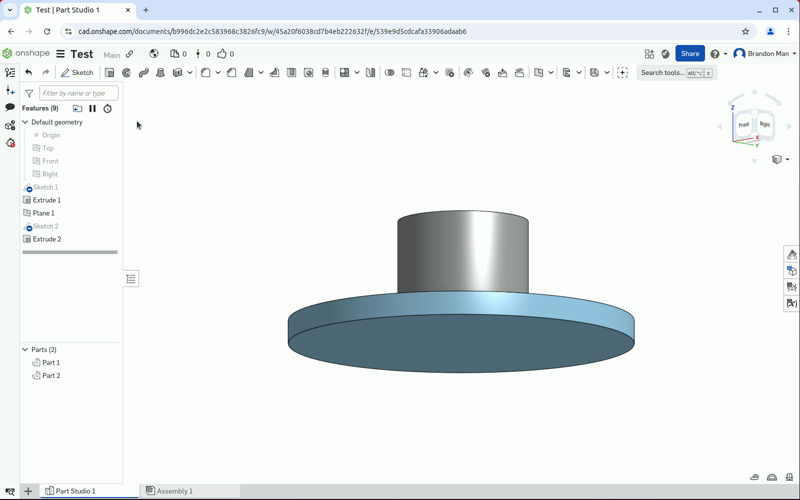
key(down, 3)
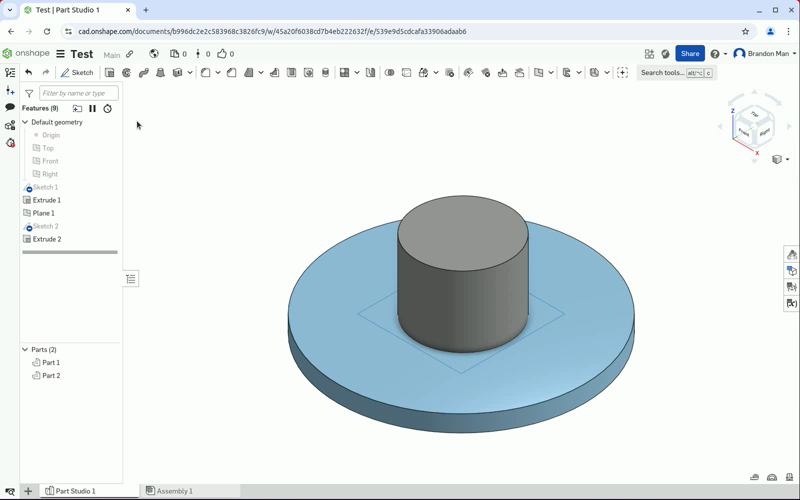
mouse_move(73, 189)
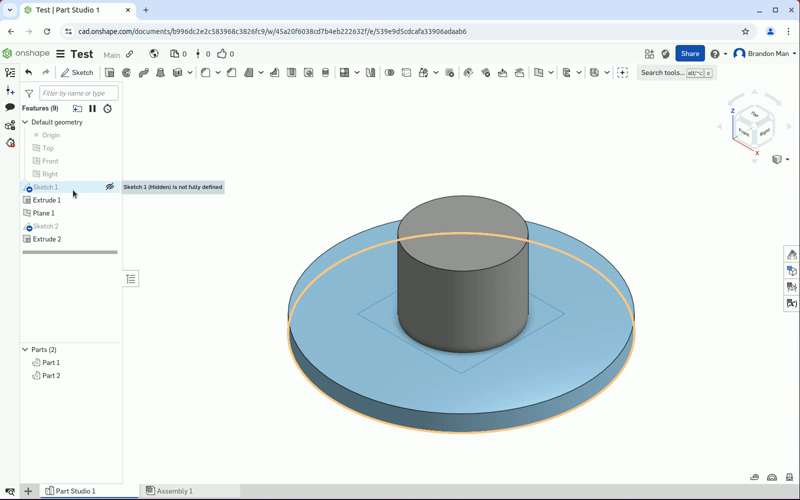
click(73, 189)